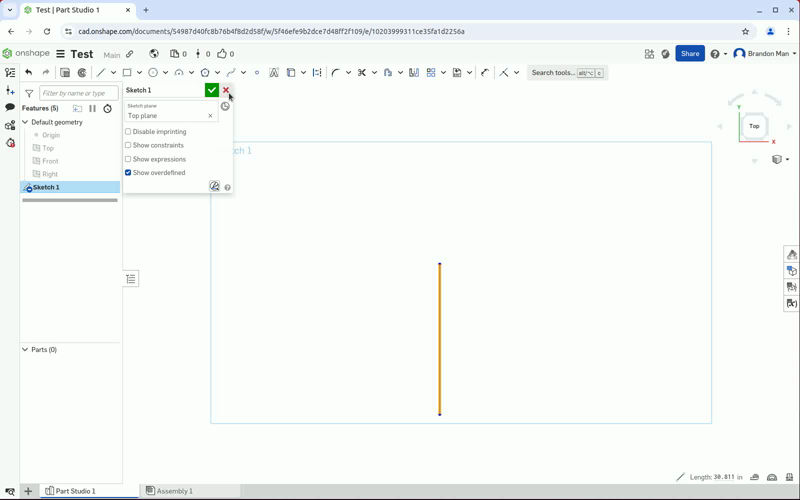
key(shift+h)
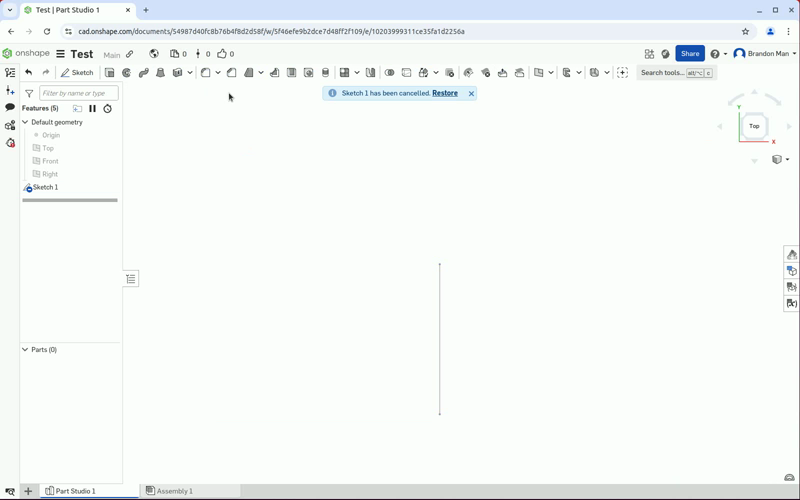
key(shift+s)
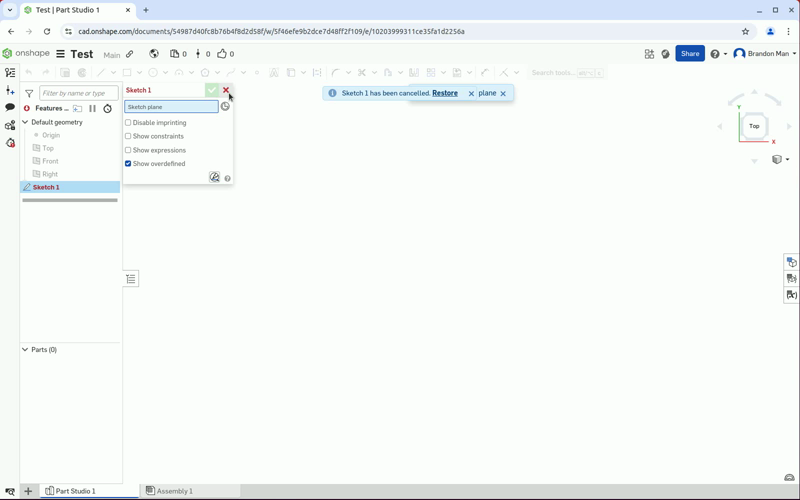
mouse_move(73, 150)
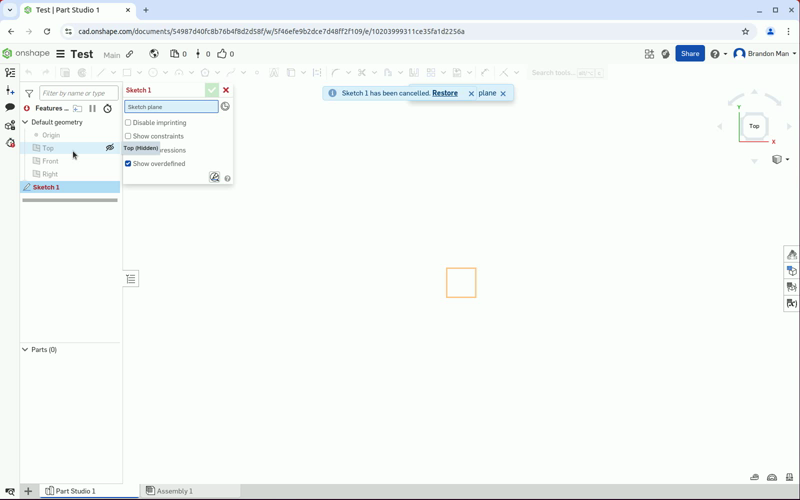
click(73, 150)
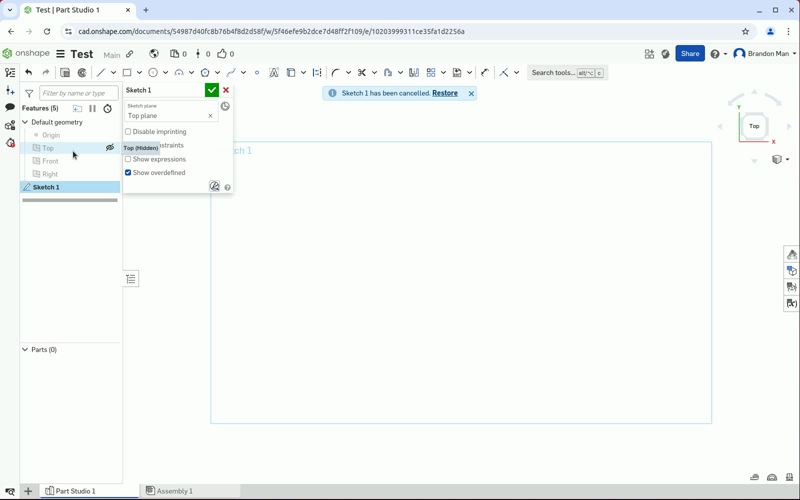
mouse_move(73, 352)
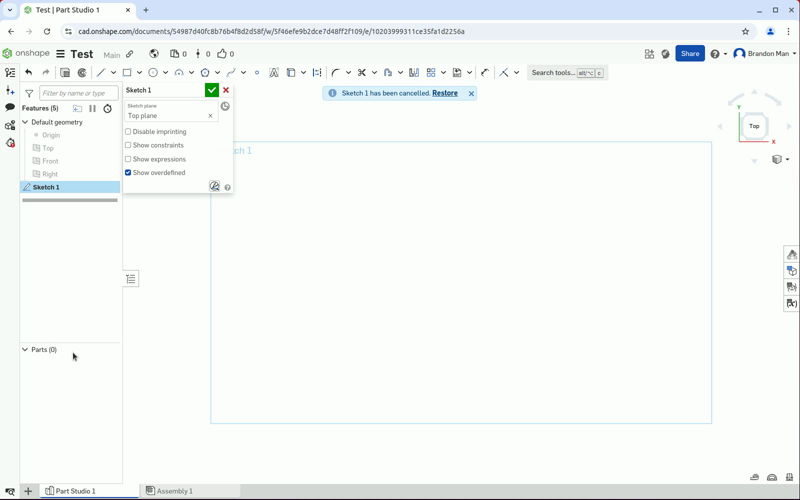
key(y)
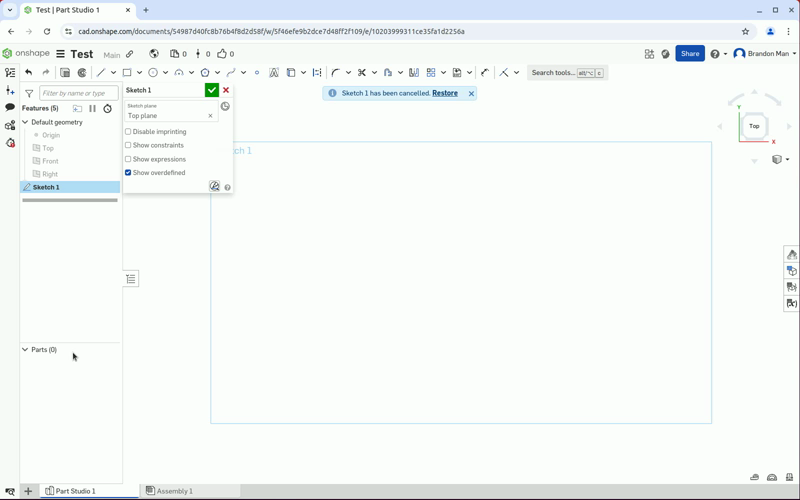
key(c)
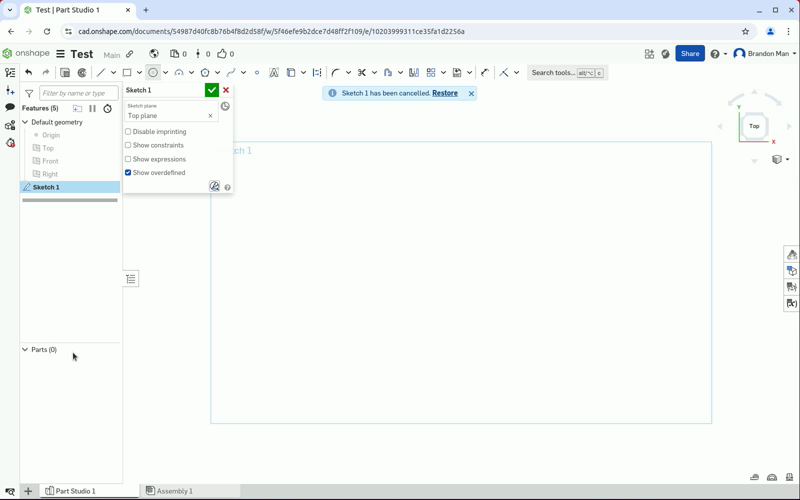
key_down(shift)
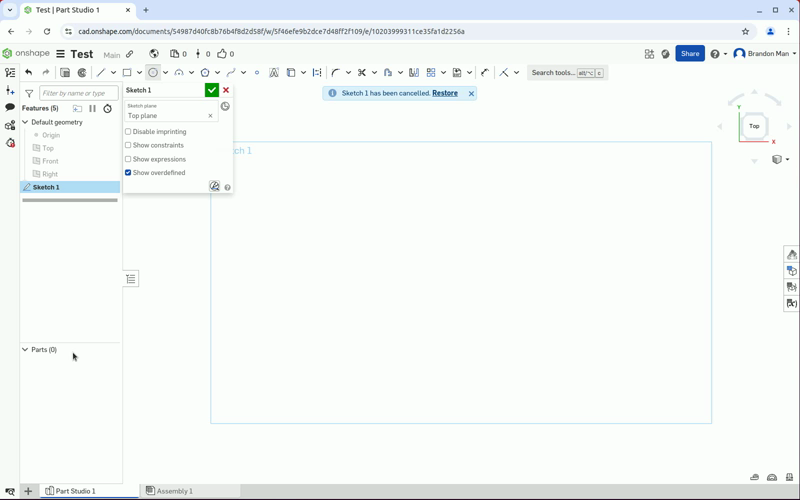
mouse_move(461, 282)
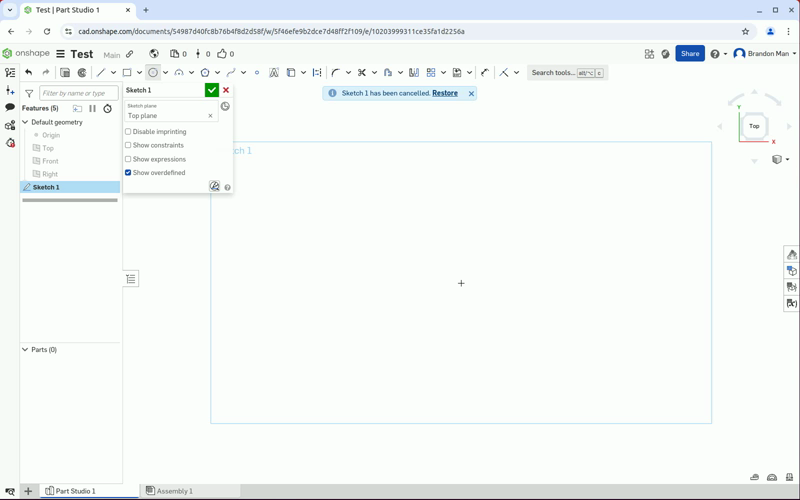
click(461, 282)
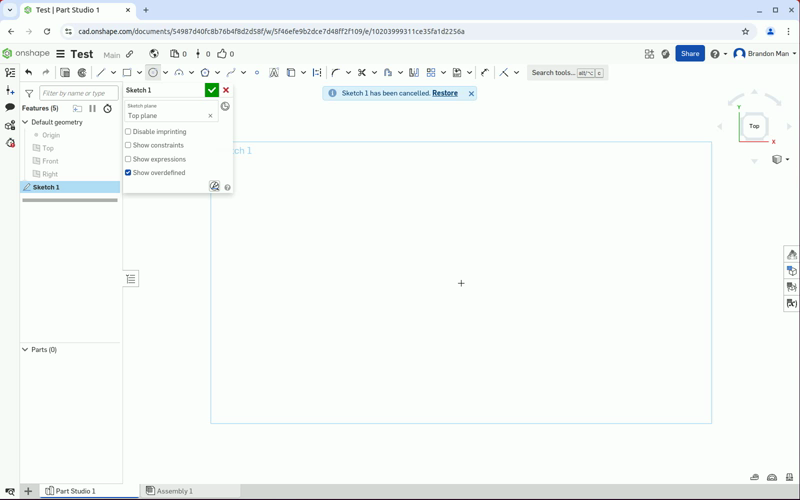
key_up(shift)
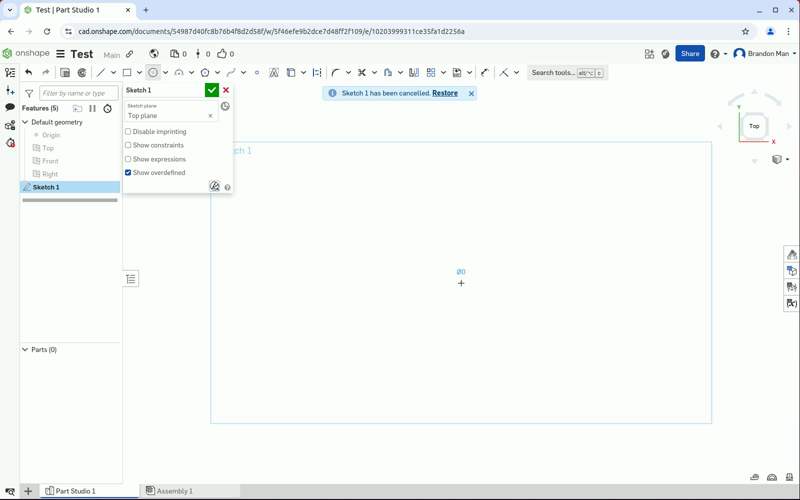
mouse_move(574, 282)
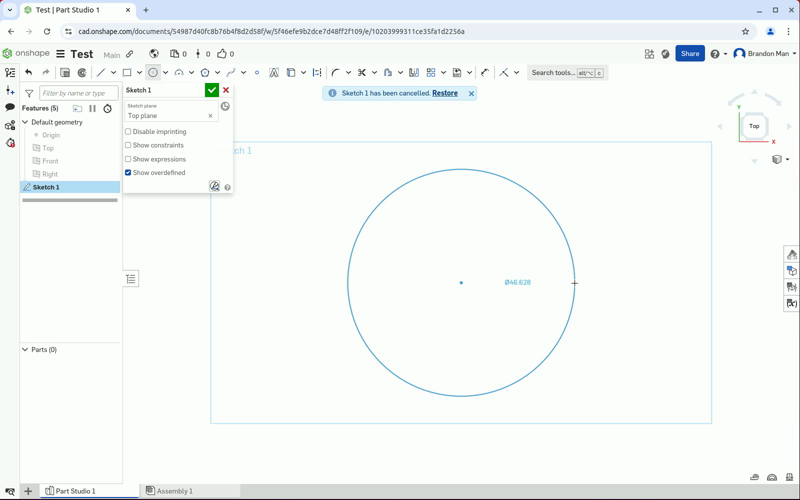
click(574, 282)
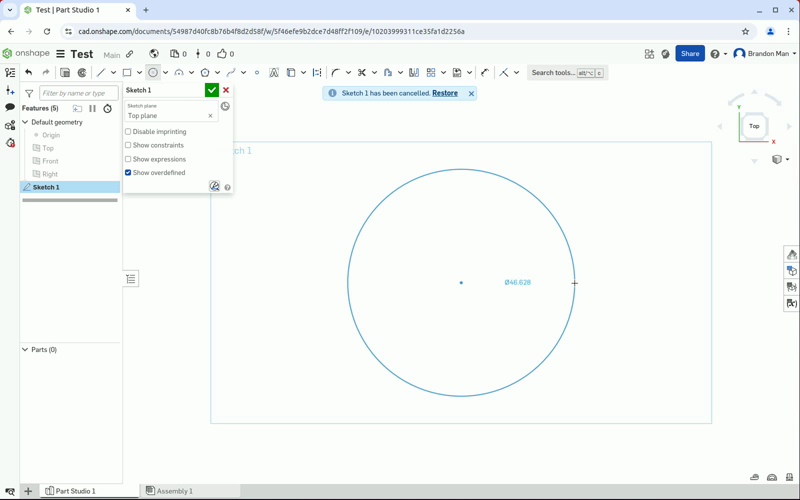
key(esc)
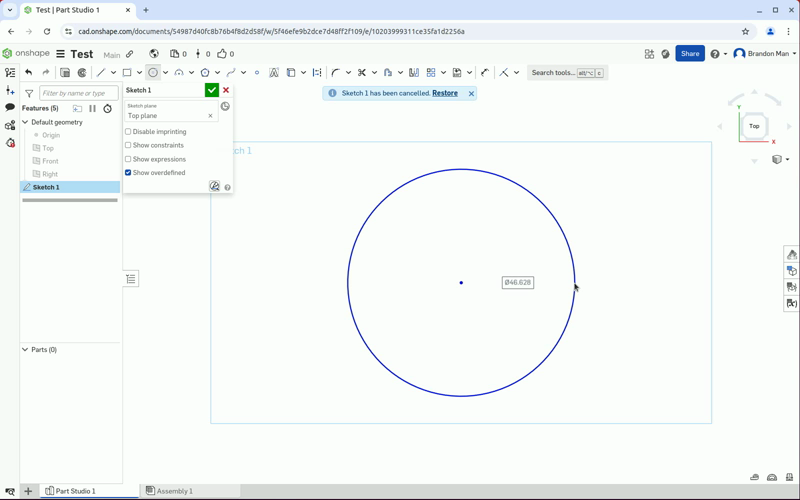
mouse_move(398, 330)
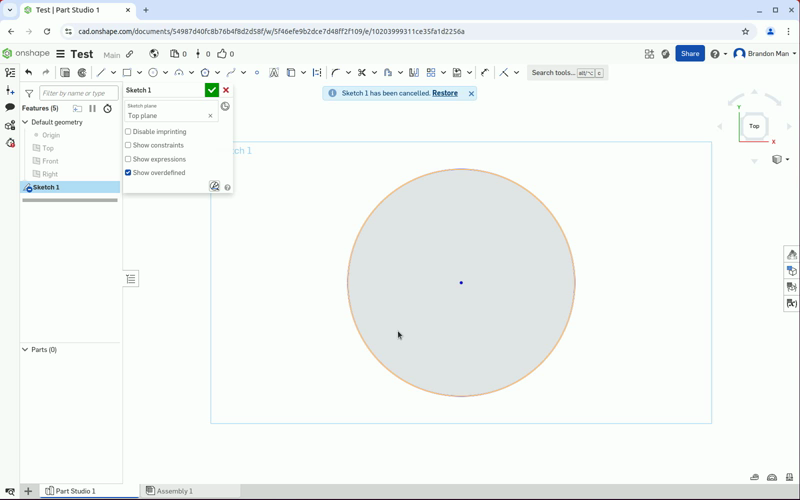
click(398, 330)
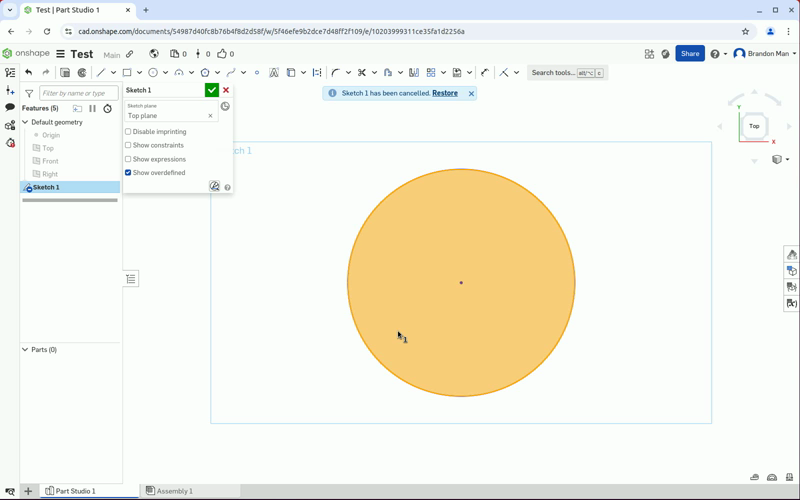
mouse_move(73, 352)
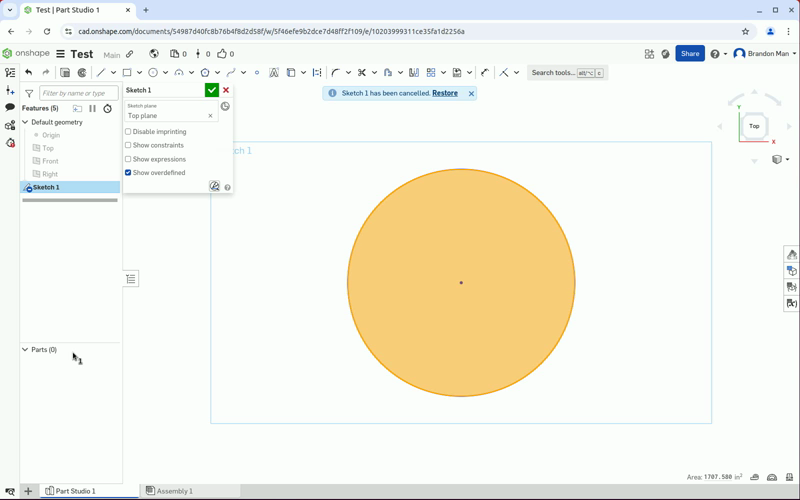
key(shift+y)
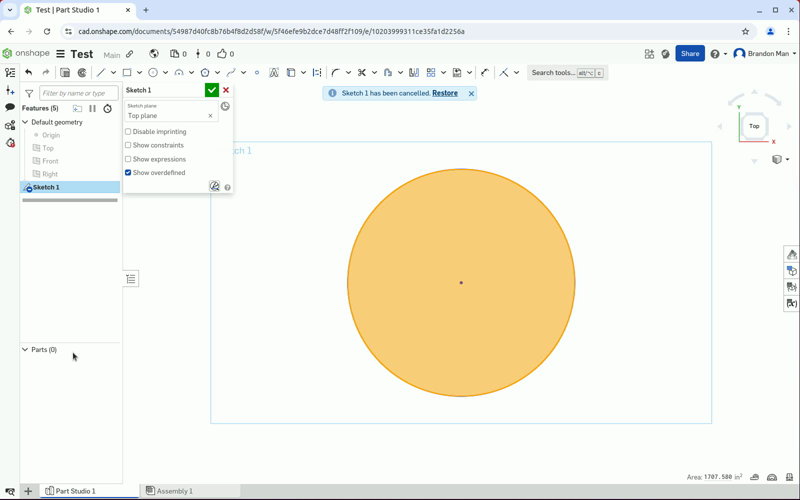
key(shift+e)
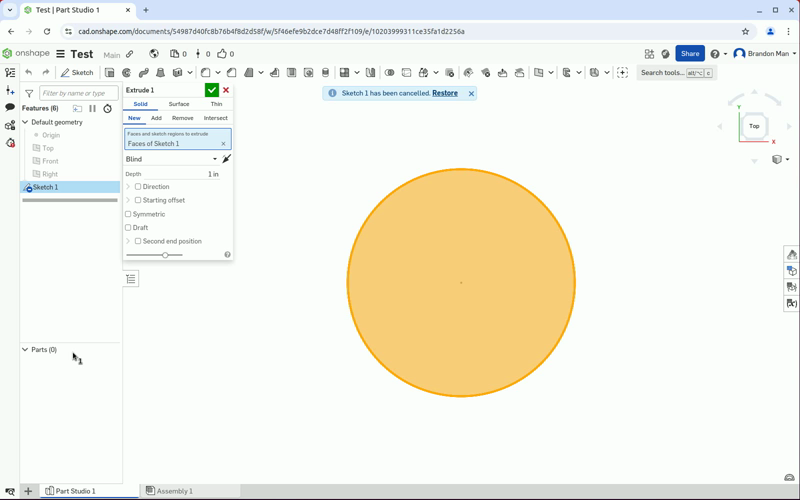
mouse_move(143, 106)
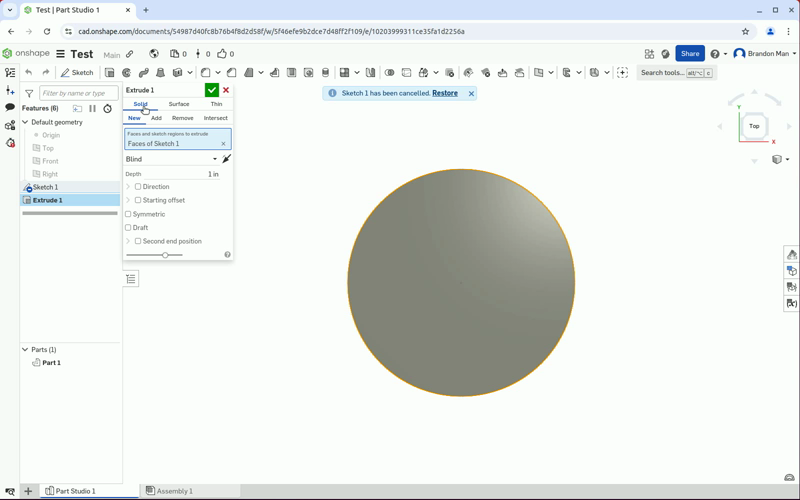
click(143, 106)
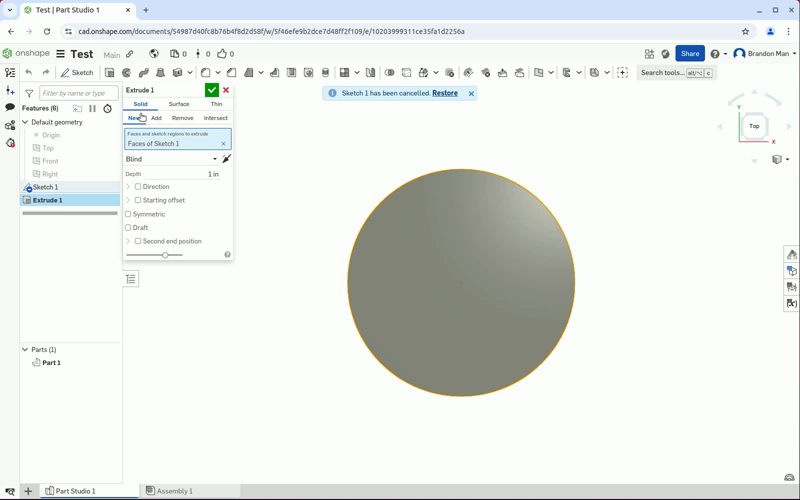
mouse_move(137, 120)
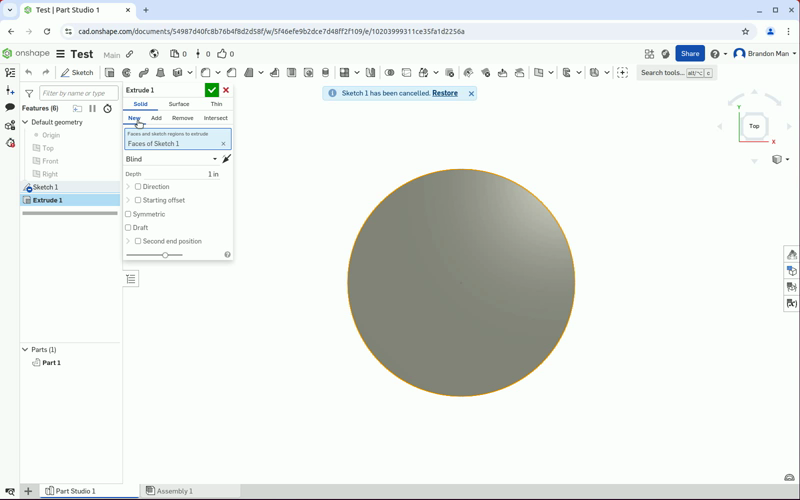
click(137, 120)
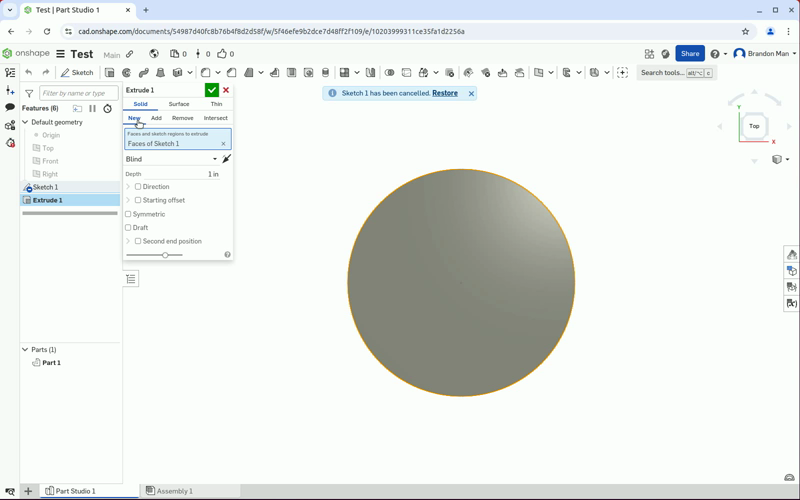
key(tab, 4)
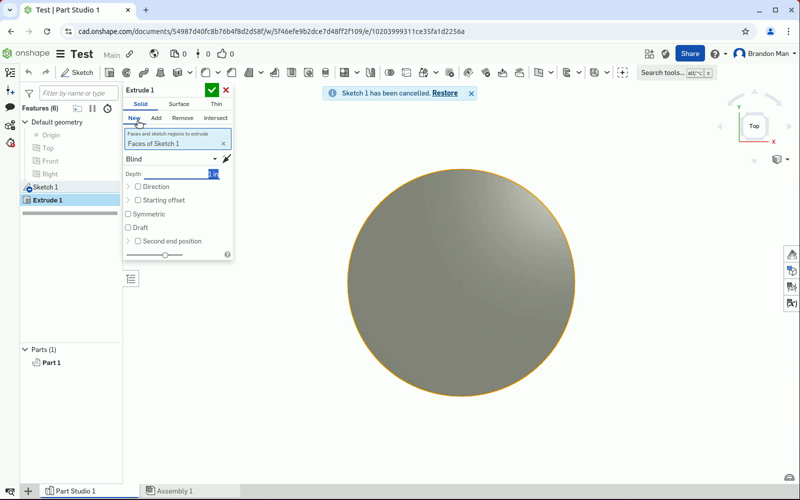
text(4.092)
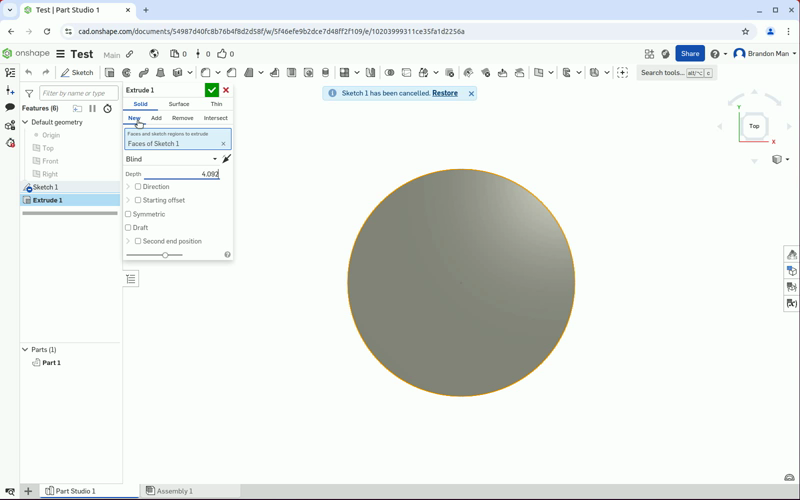
key(enter)
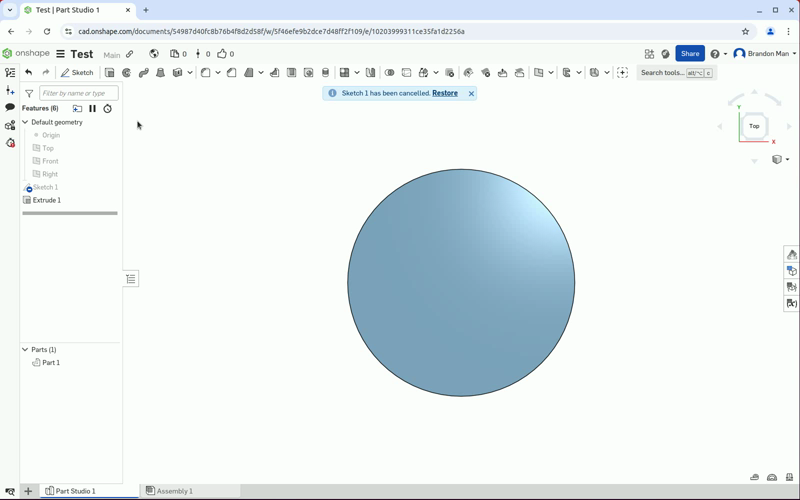
key(shift+h)
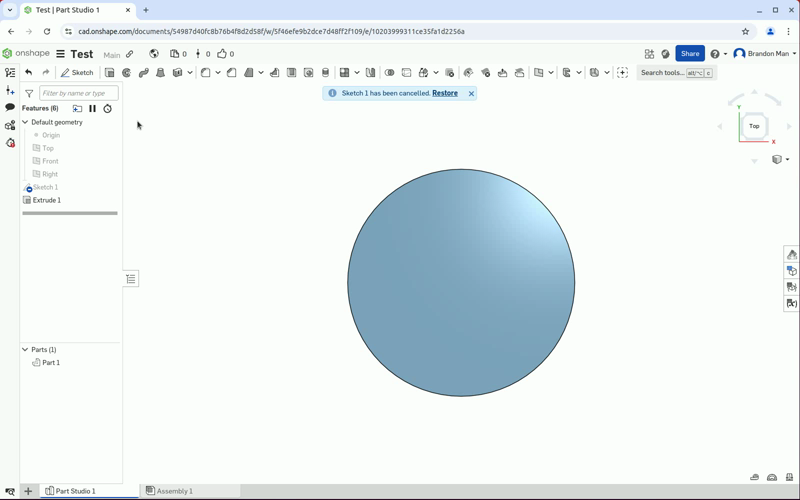
key(shift+h)
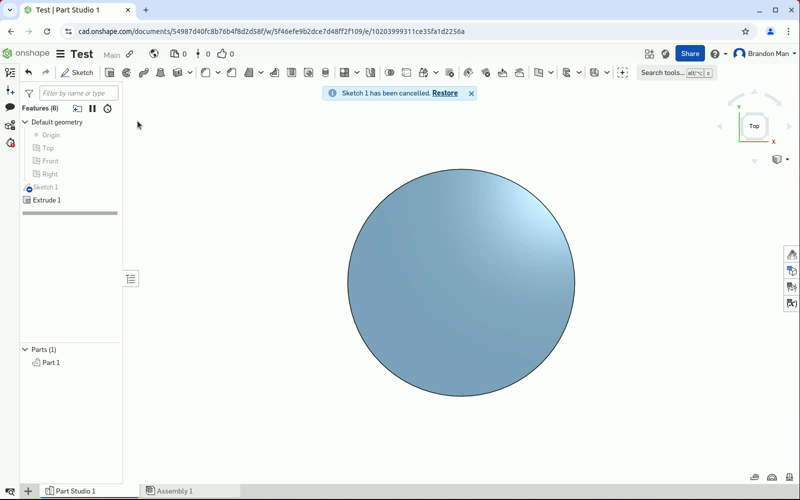
mouse_move(73, 189)
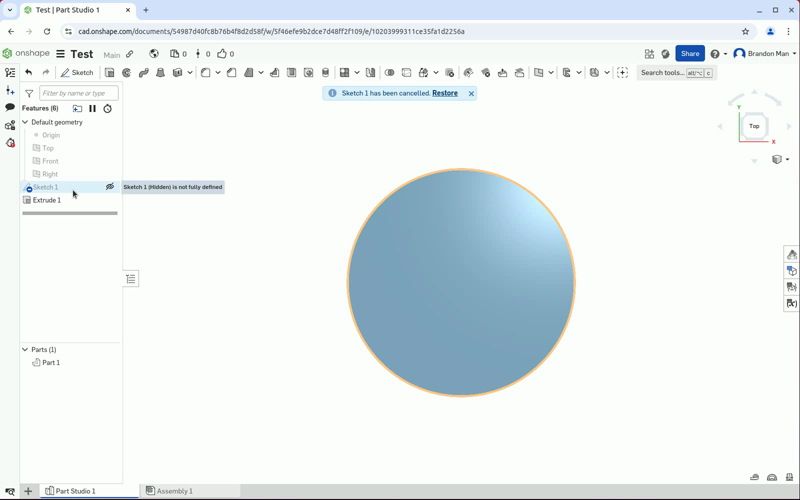
click(73, 189)
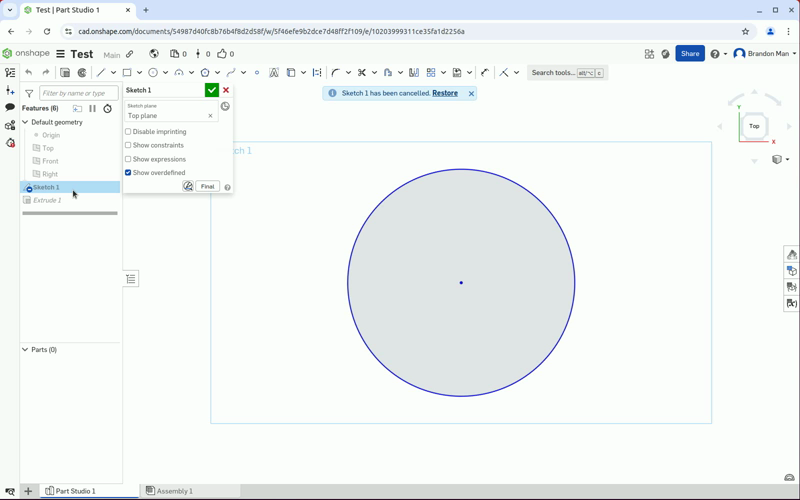
mouse_move(229, 92)
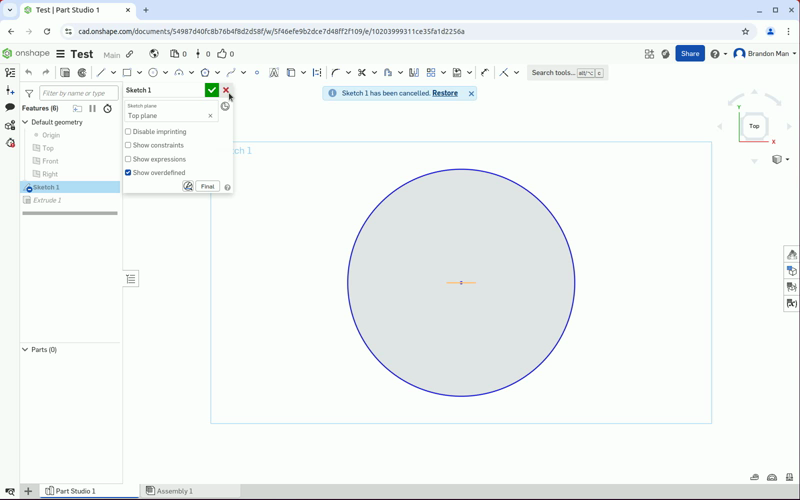
click(229, 92)
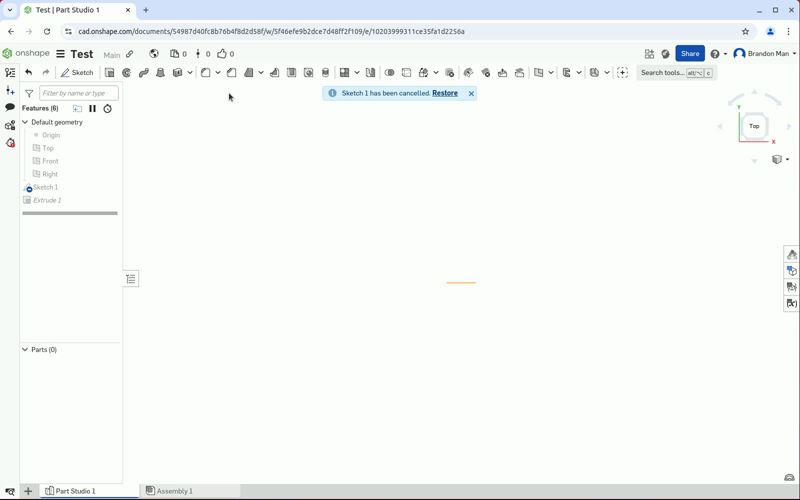
mouse_move(541, 75)
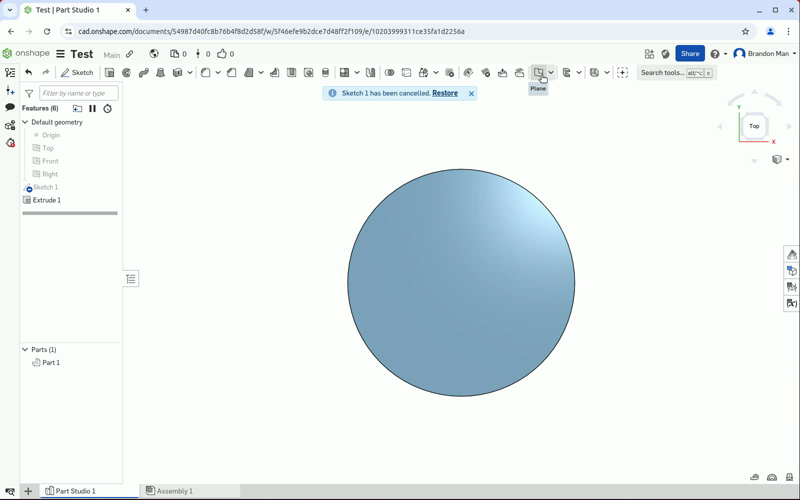
click(541, 75)
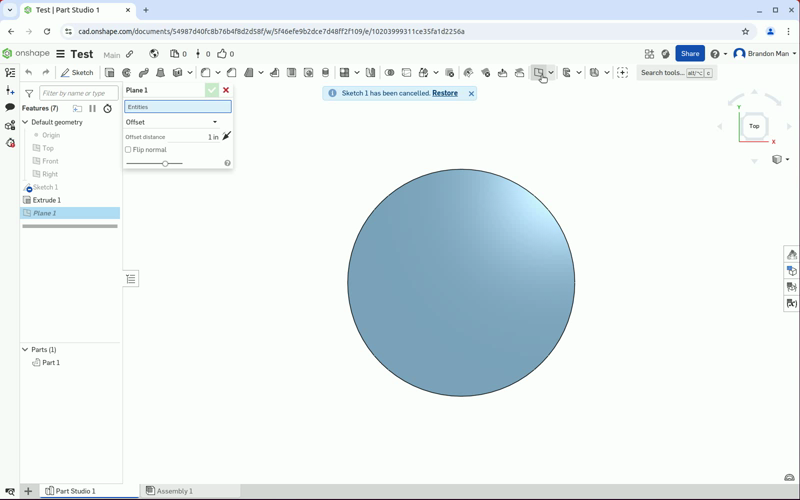
mouse_move(73, 150)
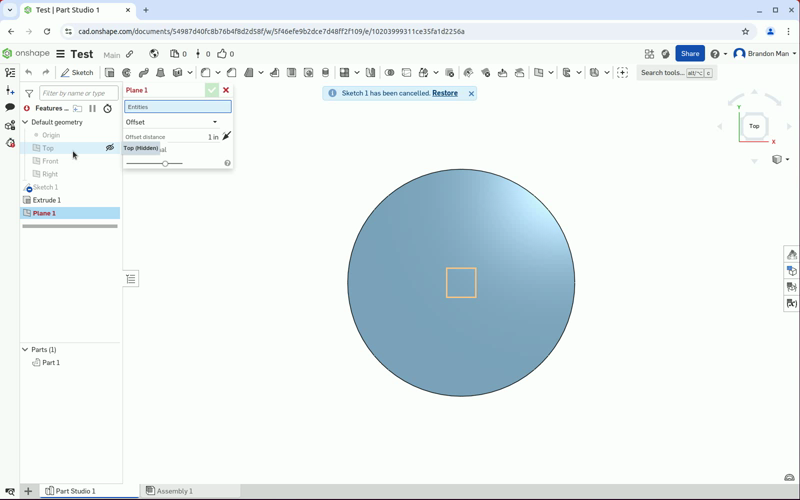
click(73, 150)
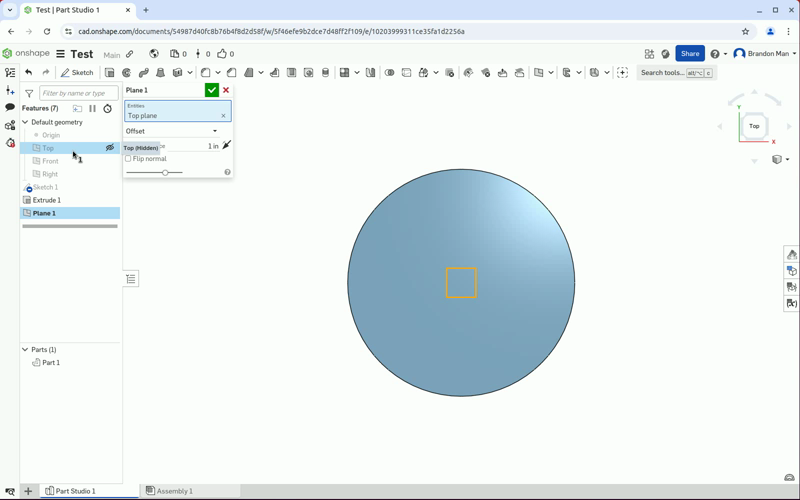
key(tab, 2)
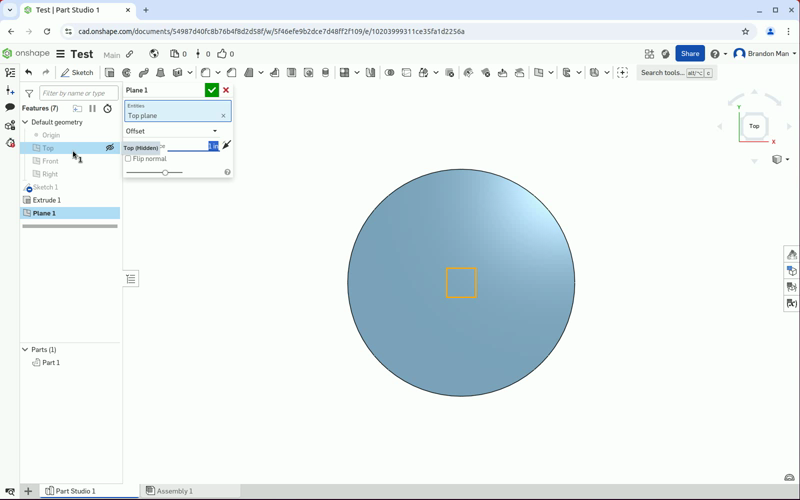
text(4.098)
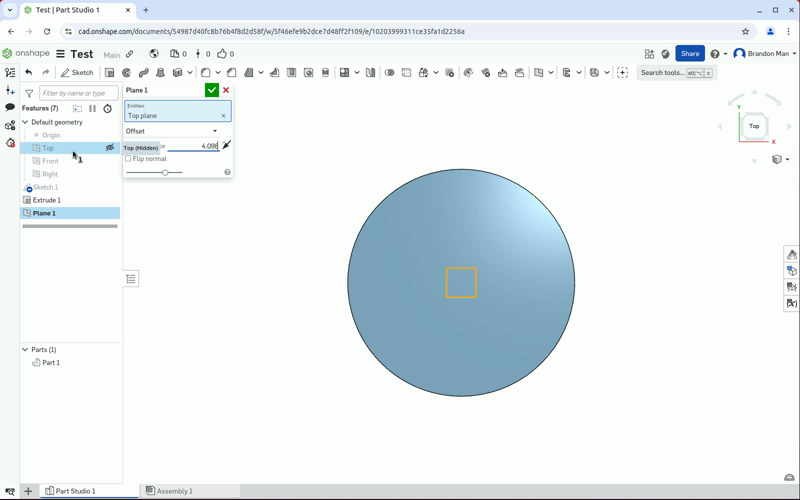
key(enter, 2)
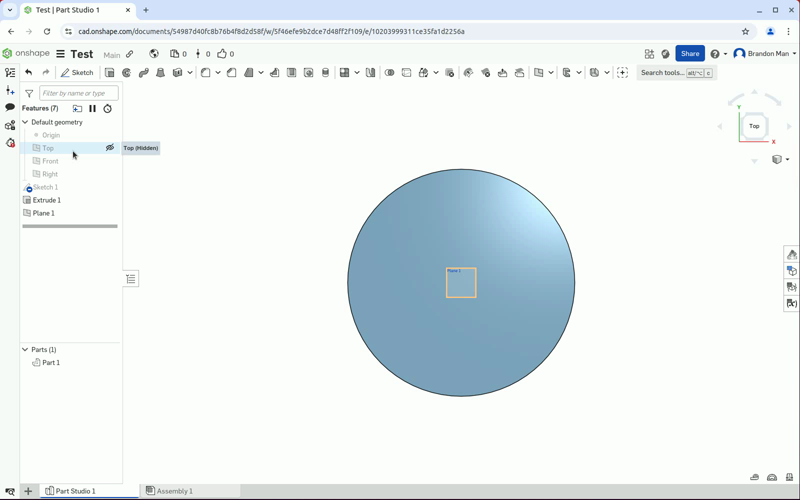
key(shift+s)
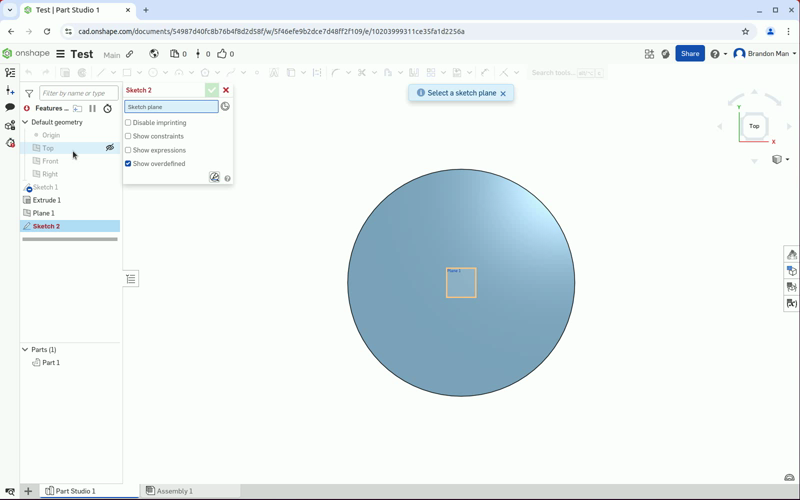
mouse_move(73, 215)
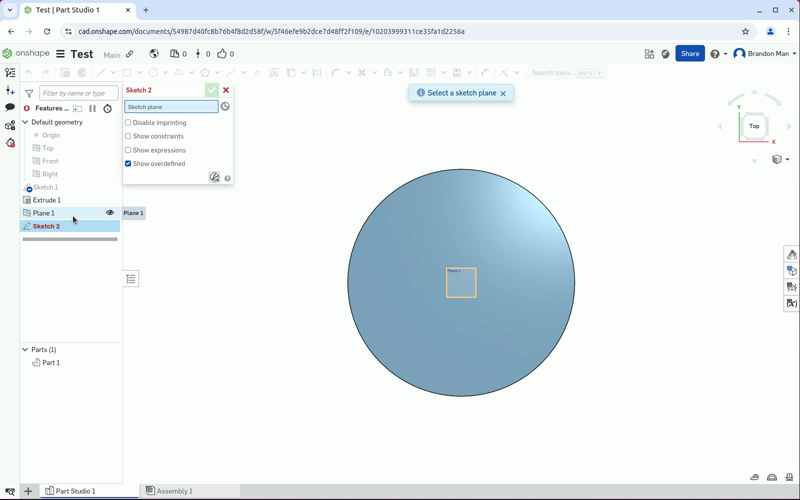
click(73, 215)
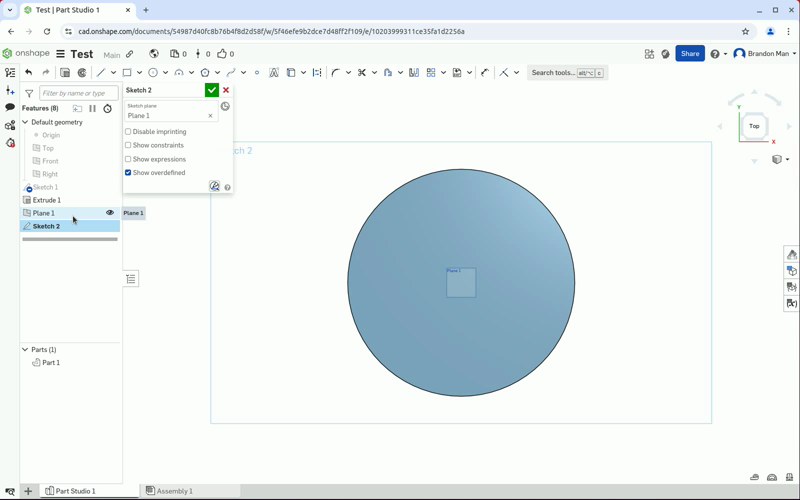
mouse_move(73, 352)
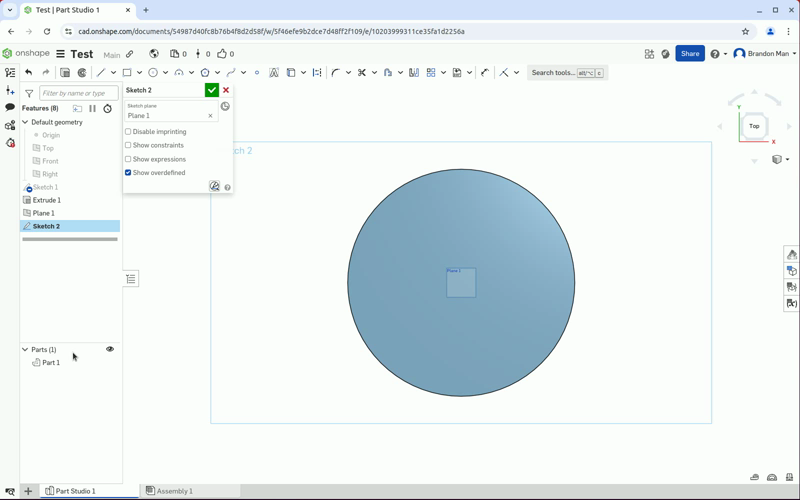
key(y)
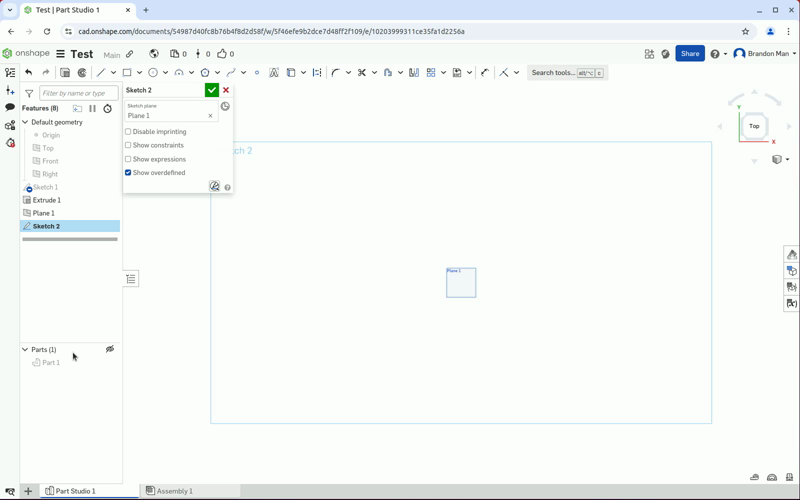
key(c)
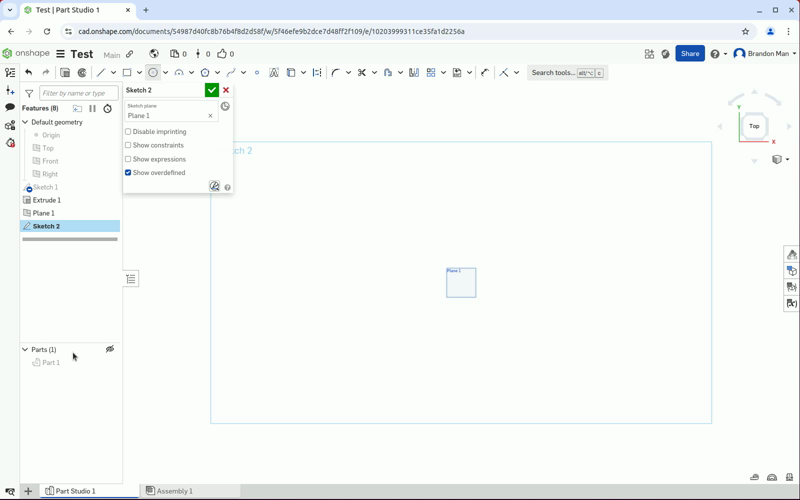
key_down(shift)
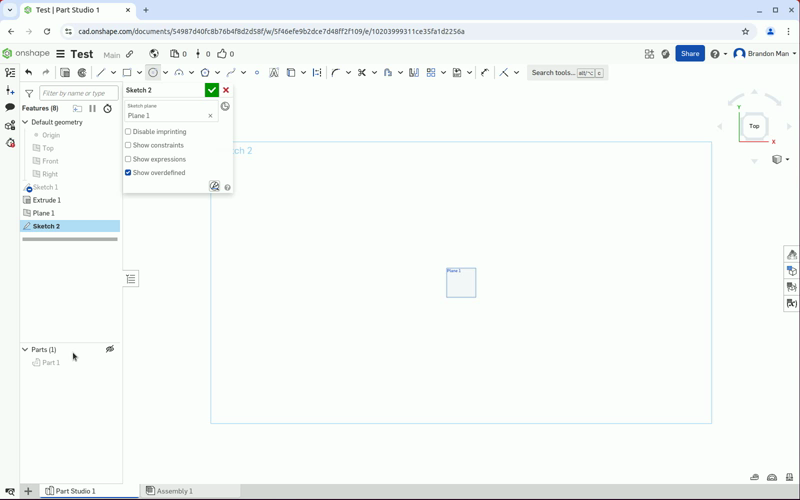
mouse_move(461, 282)
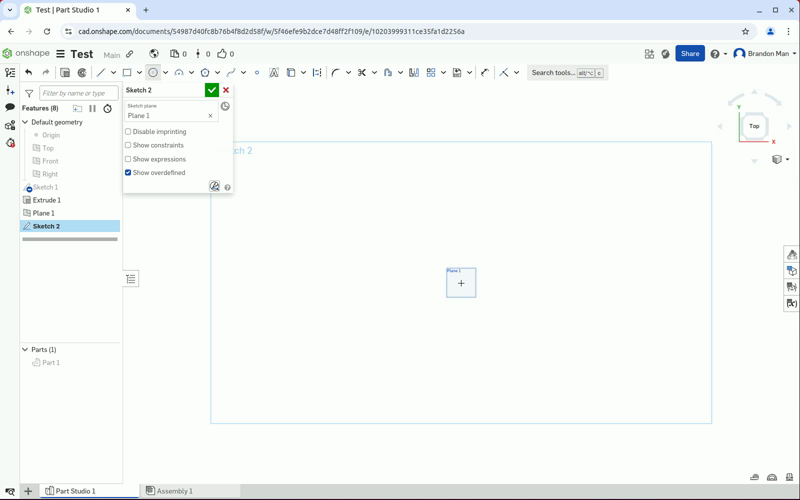
click(461, 282)
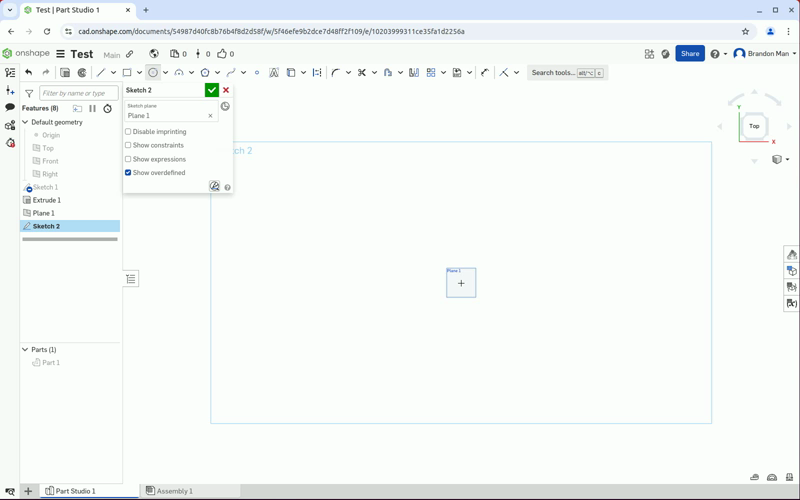
key_up(shift)
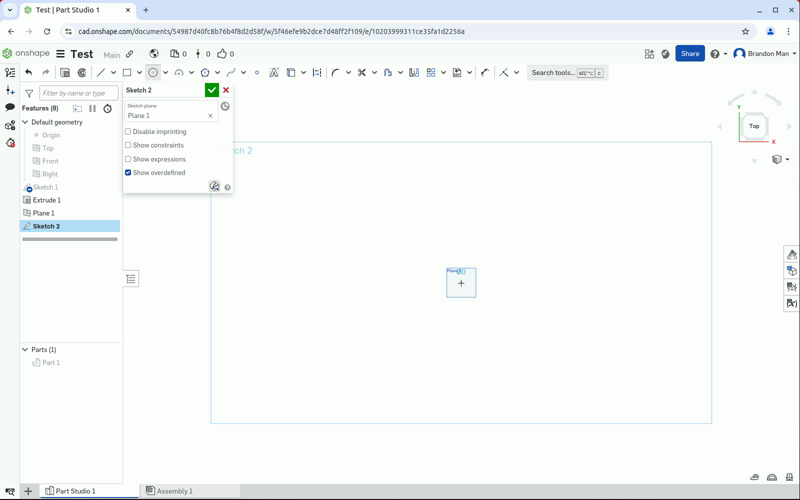
mouse_move(503, 282)
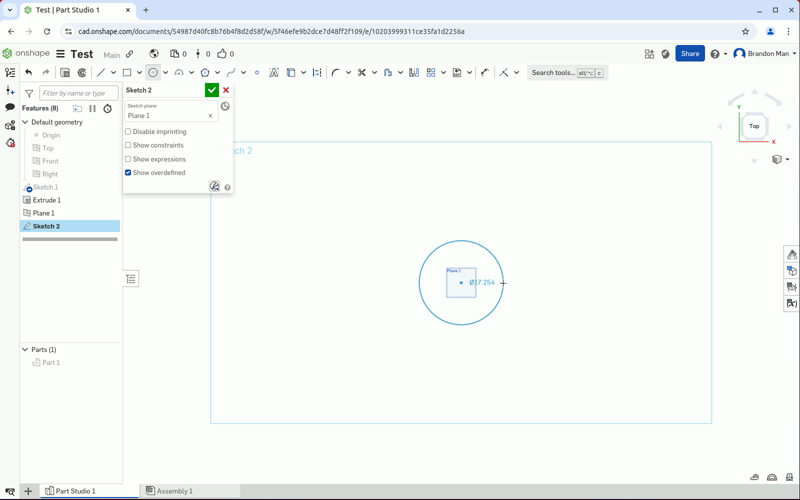
click(503, 282)
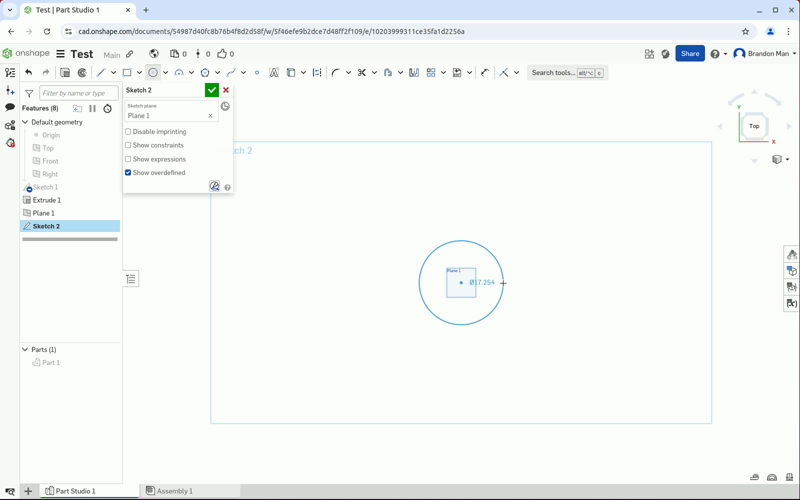
key(esc)
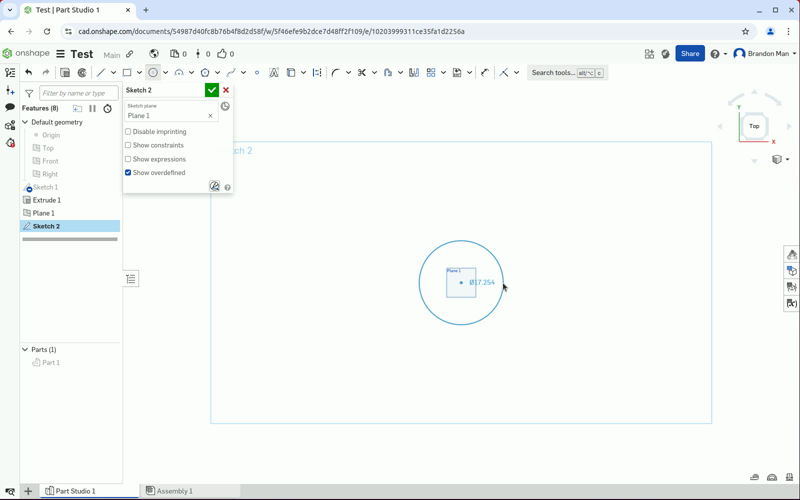
key(c)
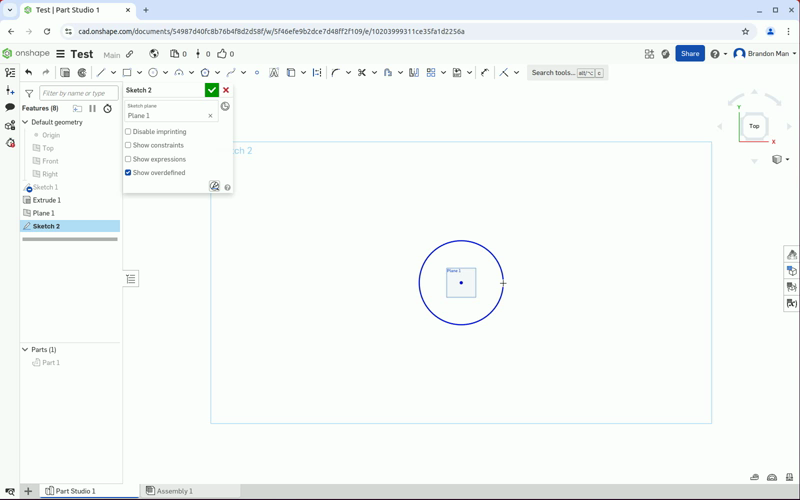
key_down(shift)
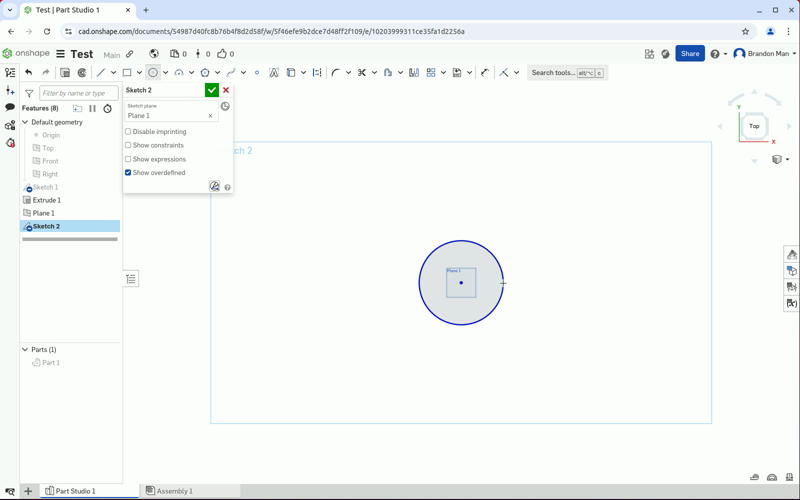
mouse_move(461, 282)
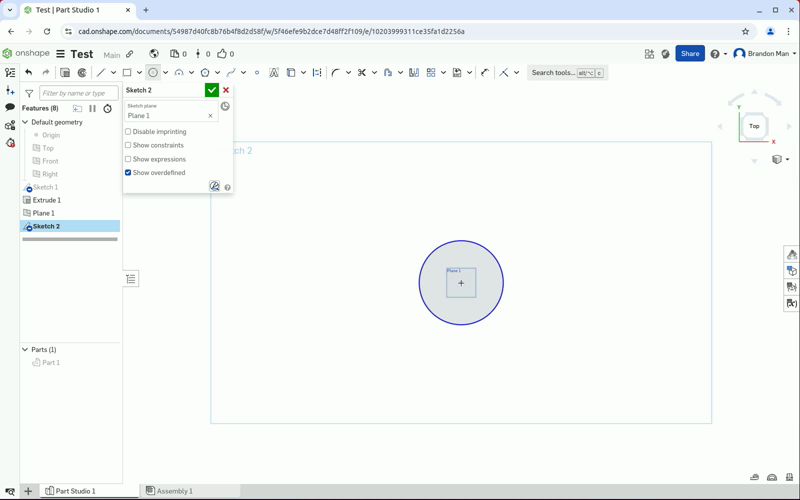
click(461, 282)
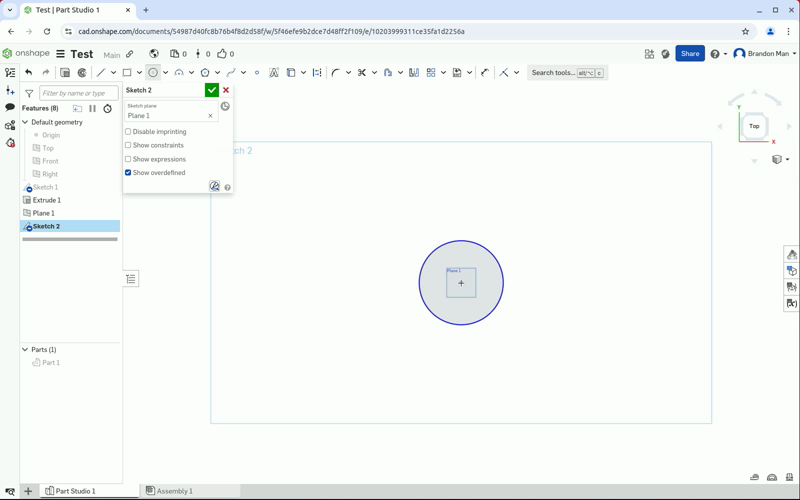
key_up(shift)
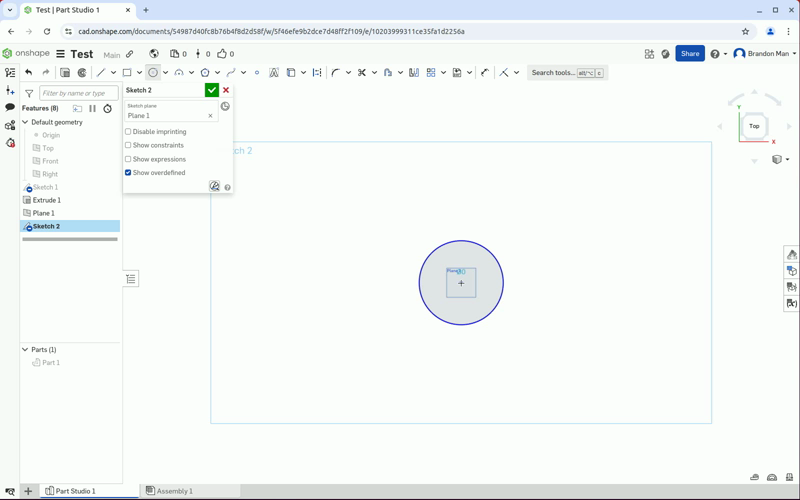
mouse_move(487, 282)
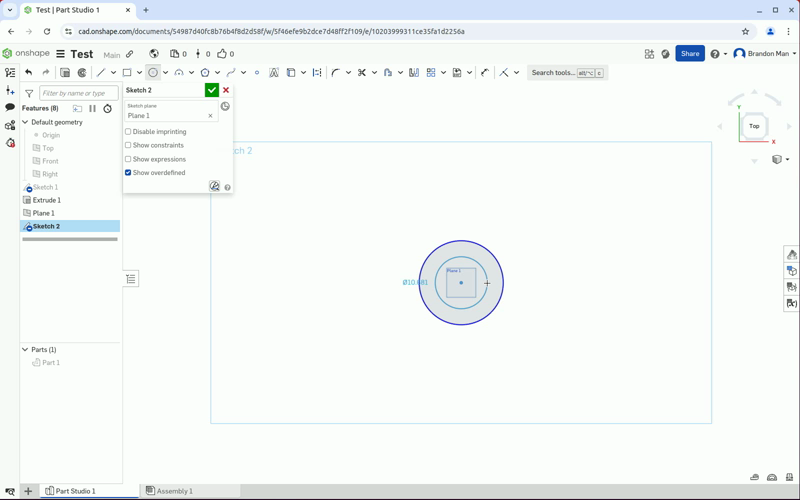
click(487, 282)
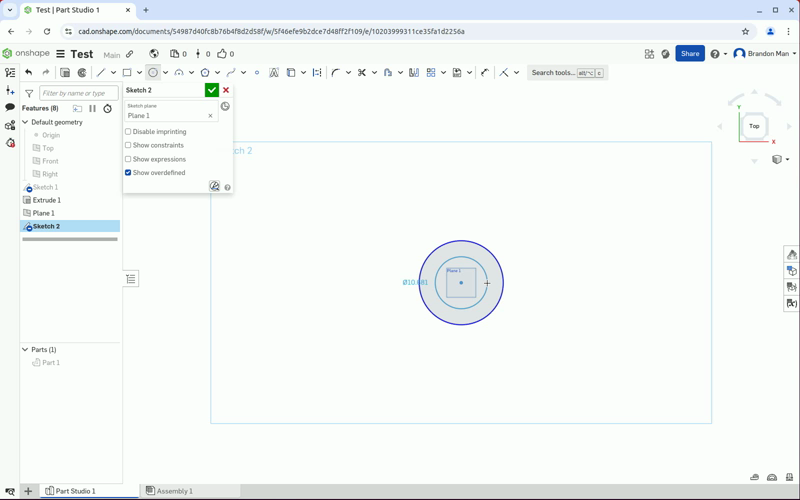
key(esc)
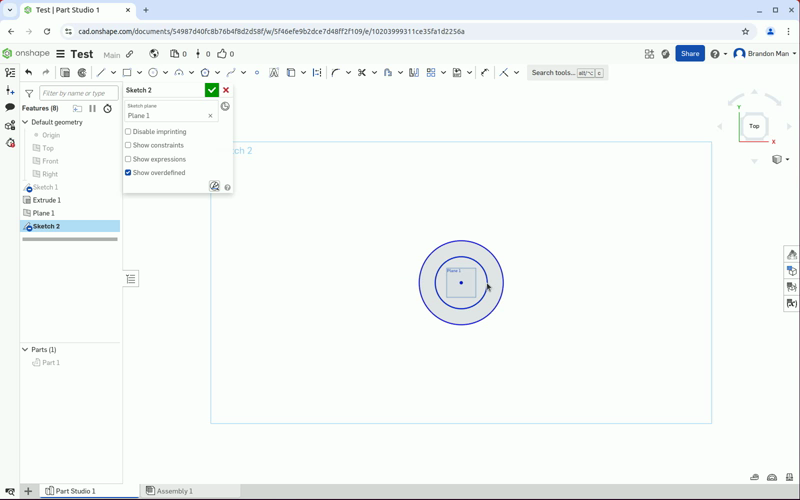
mouse_move(458, 317)
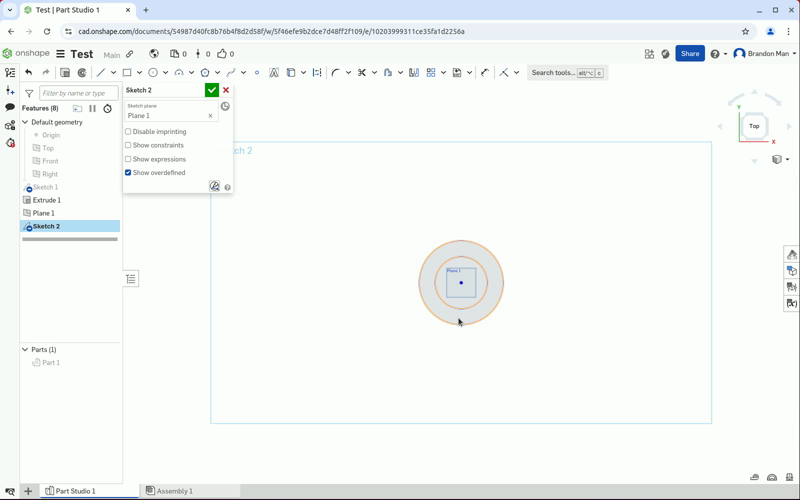
click(458, 317)
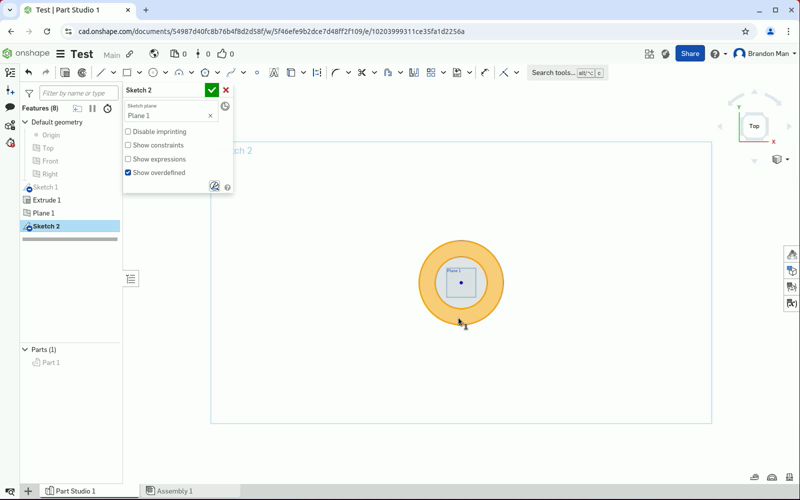
mouse_move(73, 352)
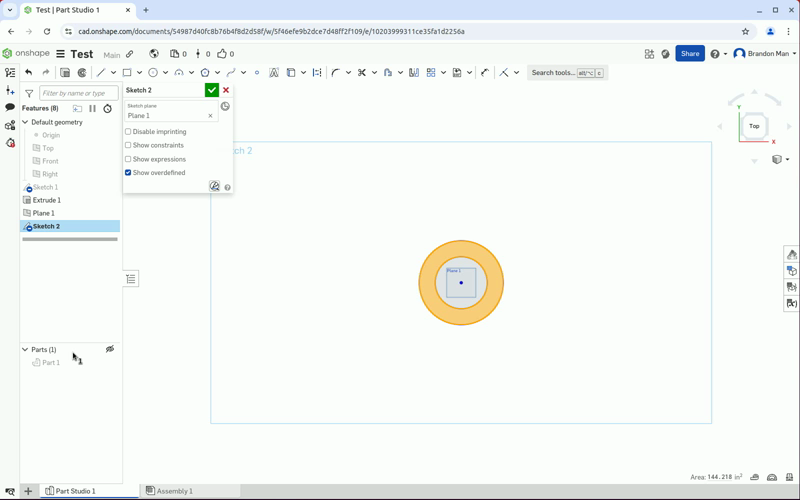
key(shift+y)
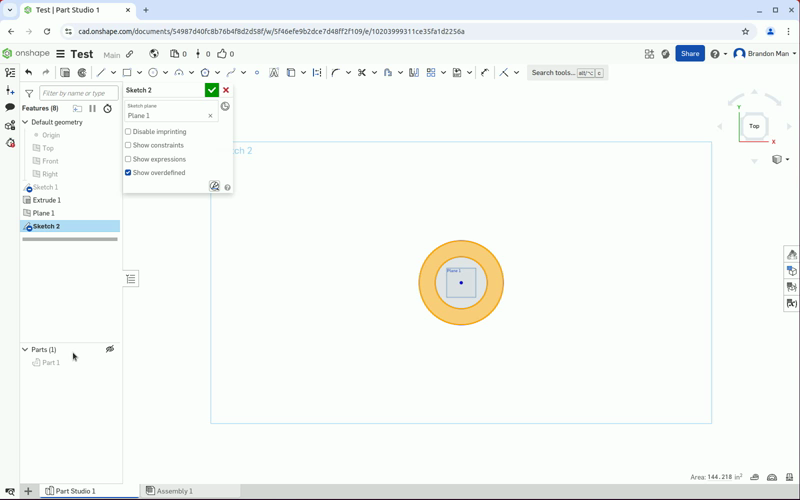
key(shift+e)
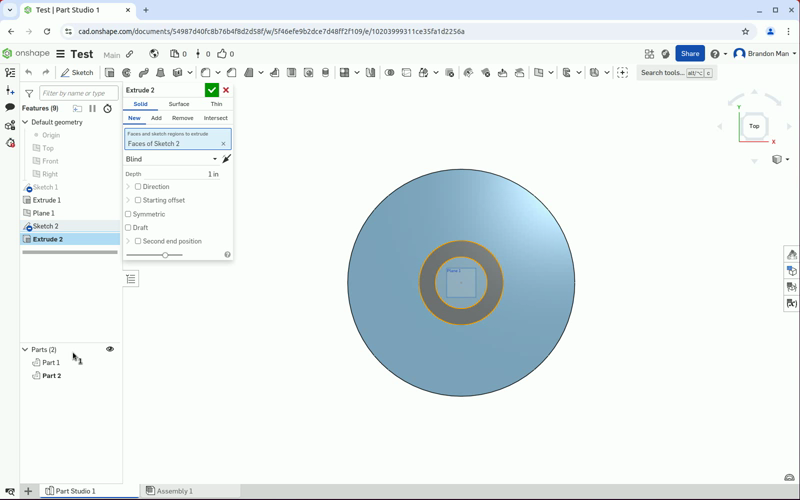
mouse_move(143, 106)
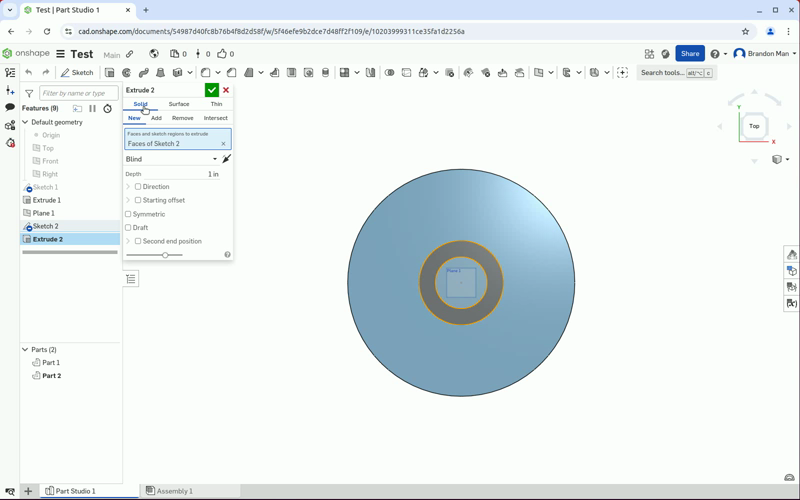
click(143, 106)
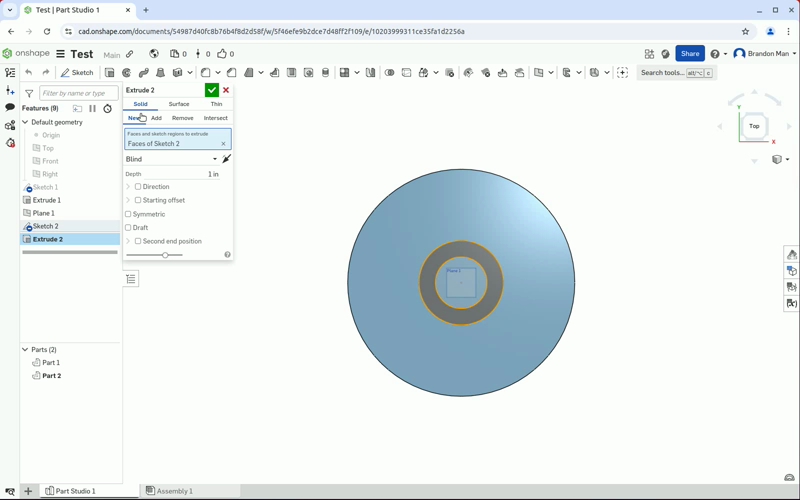
mouse_move(137, 120)
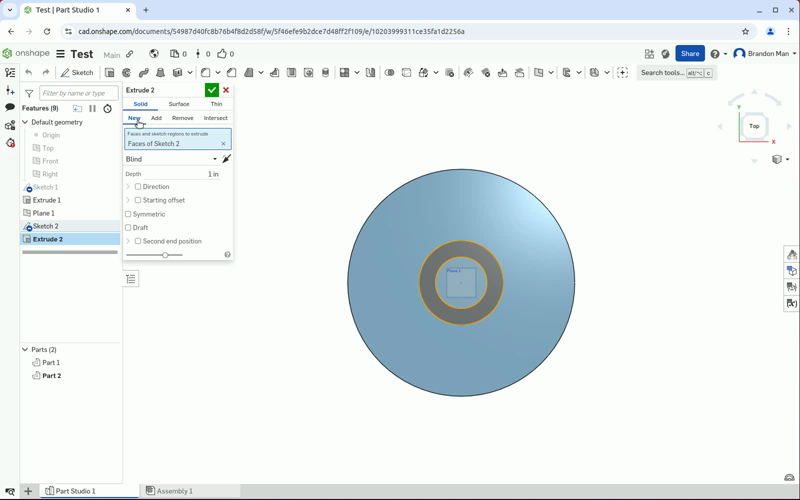
click(137, 120)
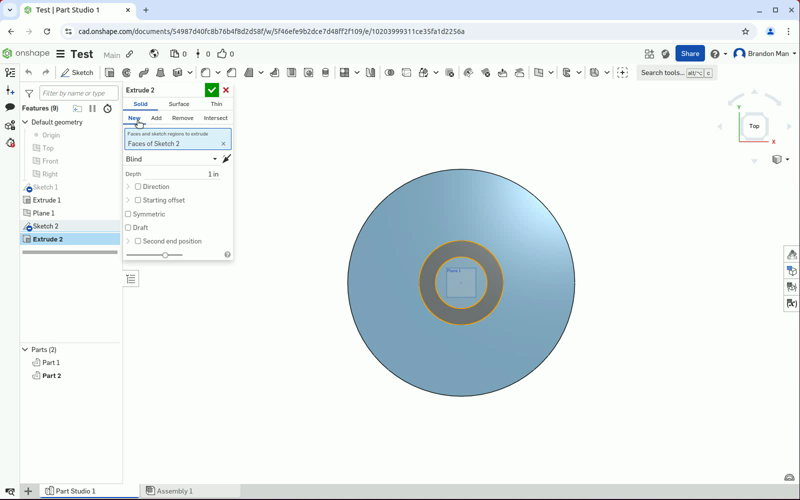
key(tab, 4)
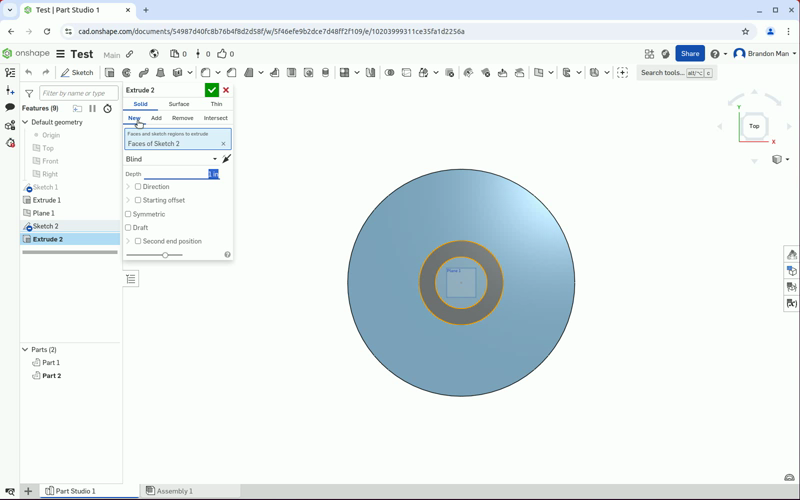
text(7.703)
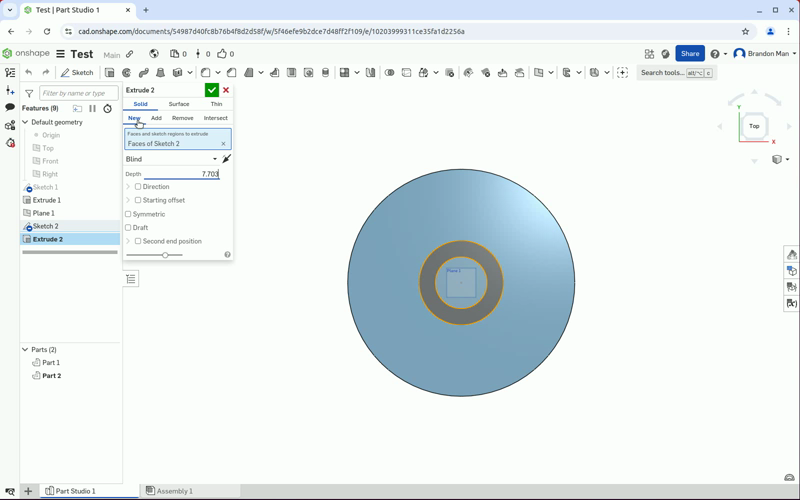
key(enter)
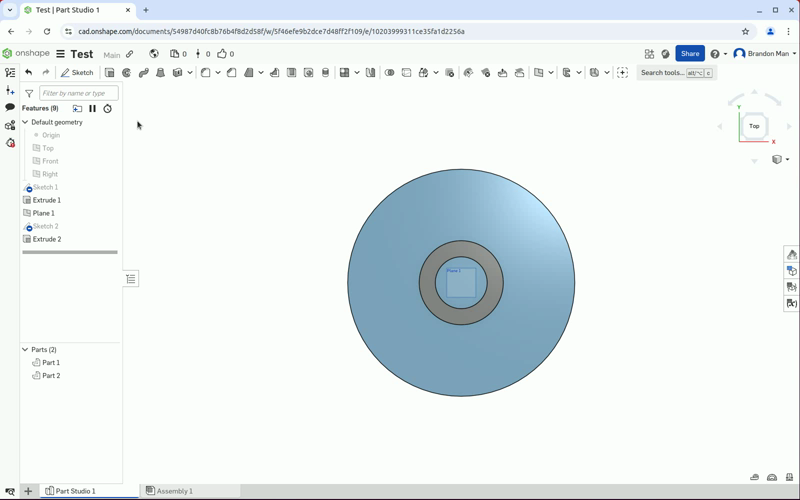
key(shift+h)
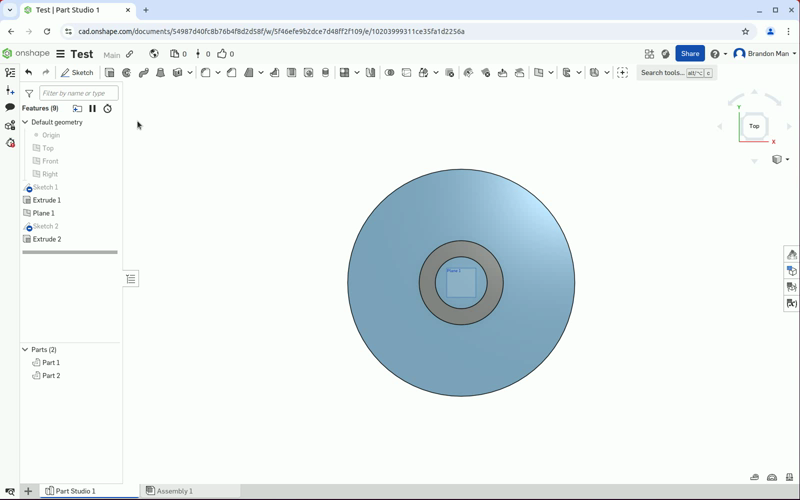
key(shift+h)
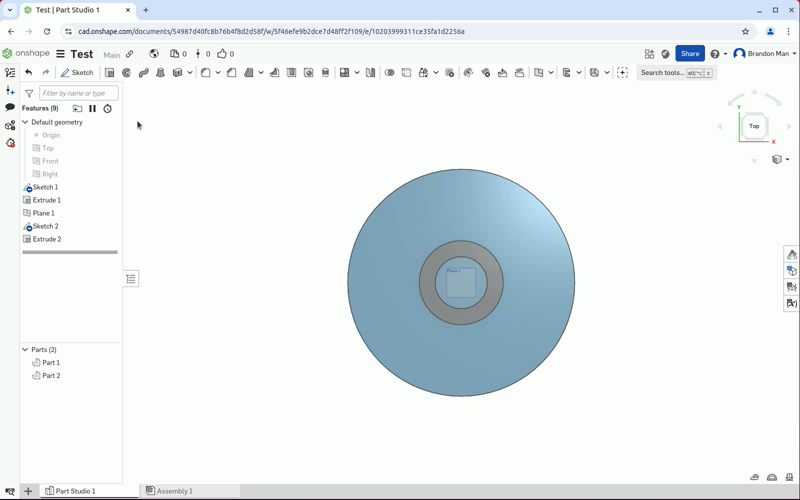
key(shift+7)
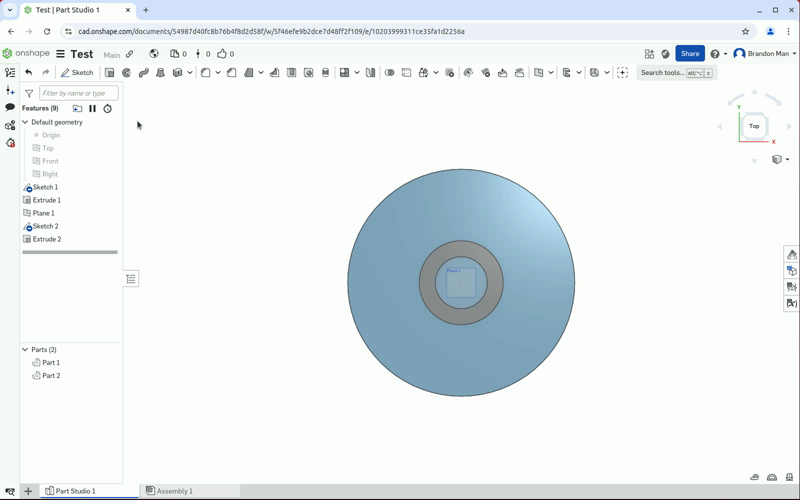
key(up, 3)
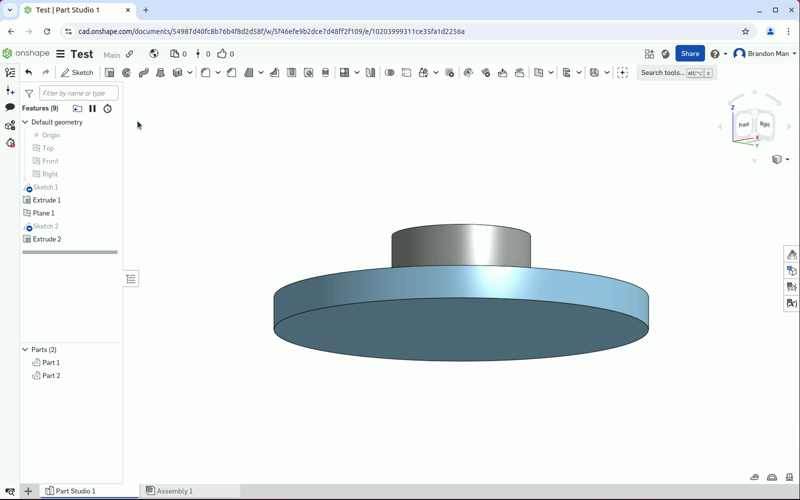
key(left, 3)
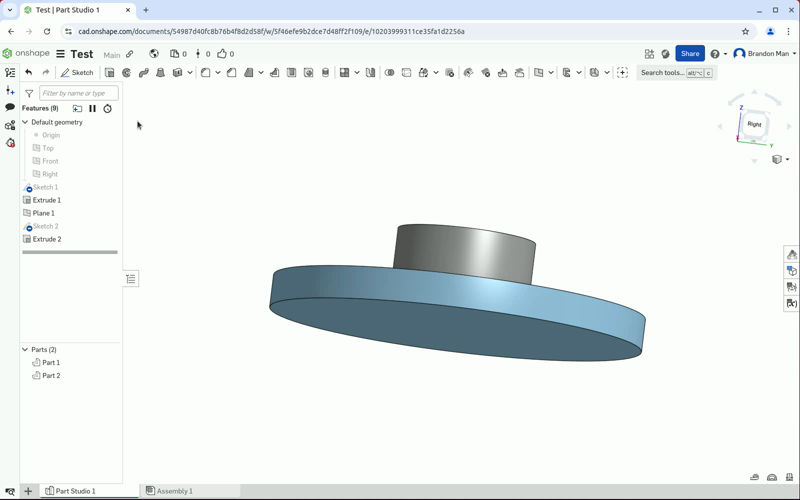
key(right, 3)
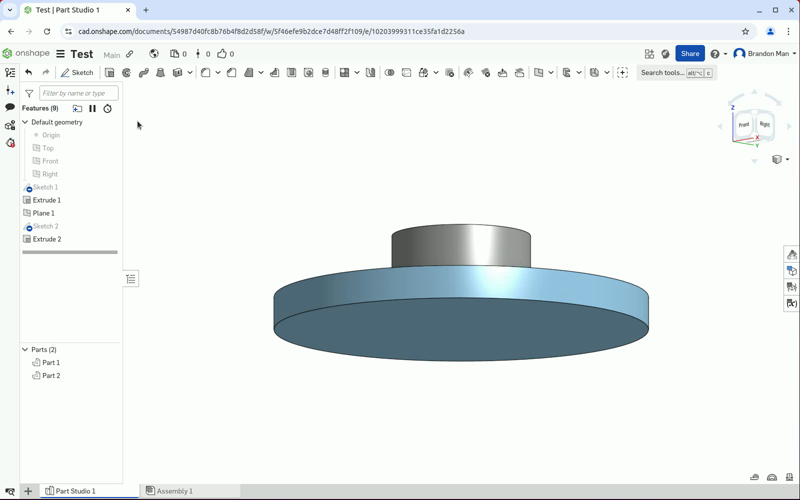
key(down, 3)
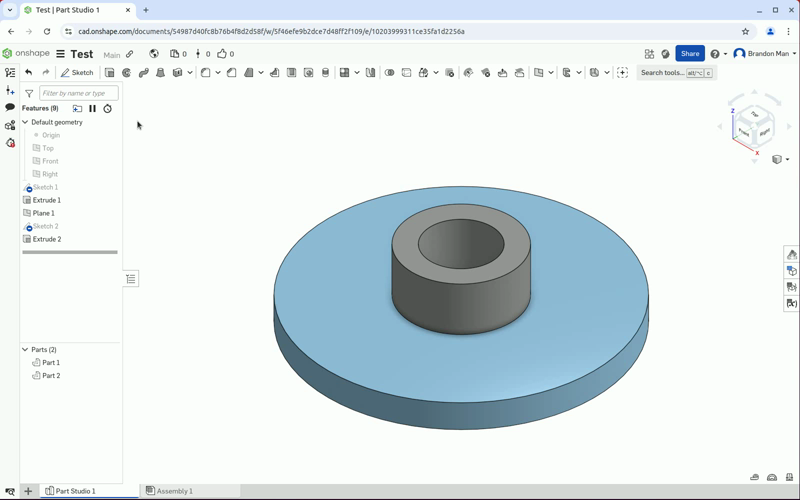
mouse_move(73, 189)
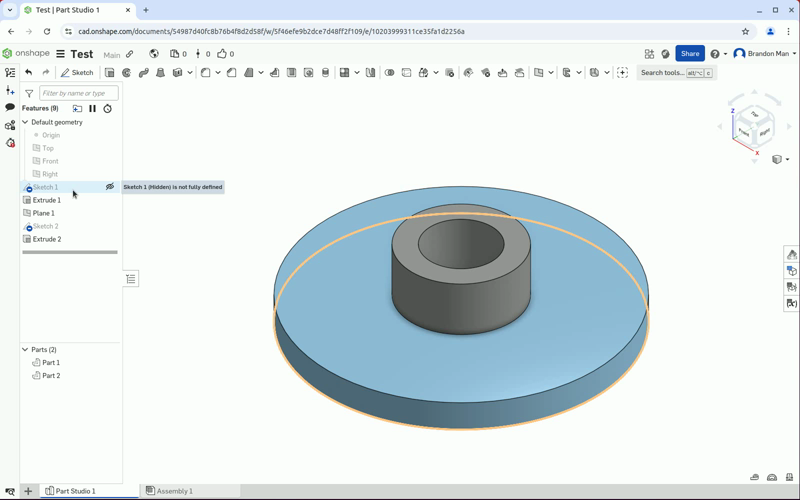
click(73, 189)